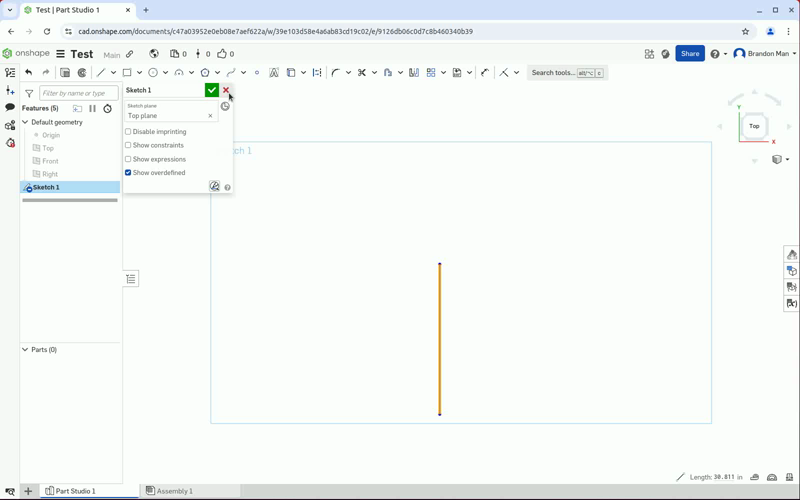
key(shift+h)
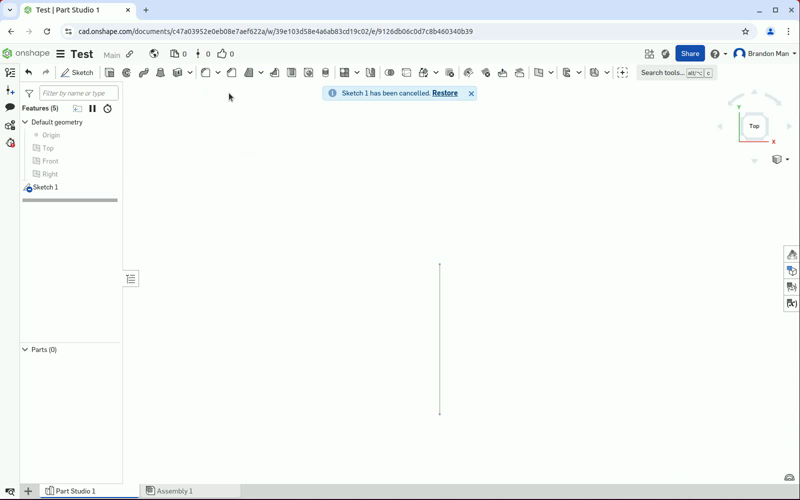
key(shift+s)
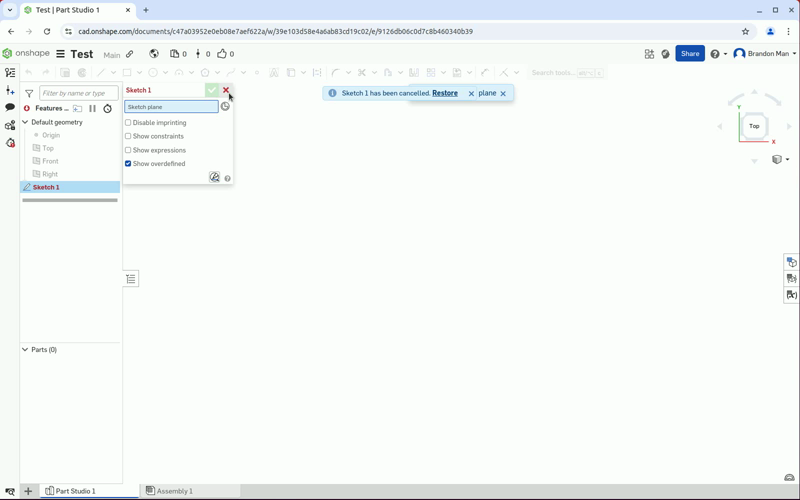
mouse_move(73, 150)
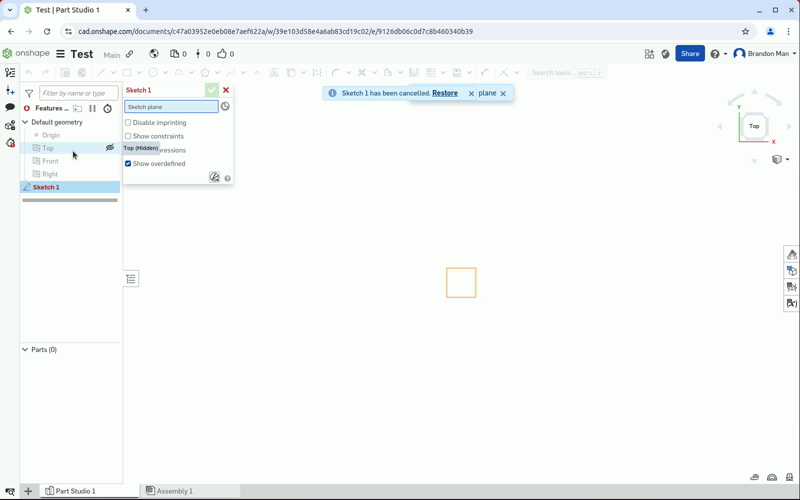
click(73, 150)
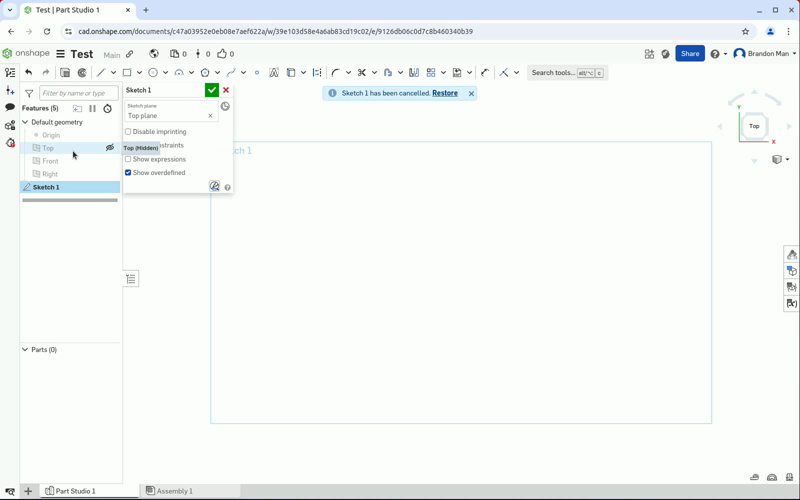
mouse_move(73, 352)
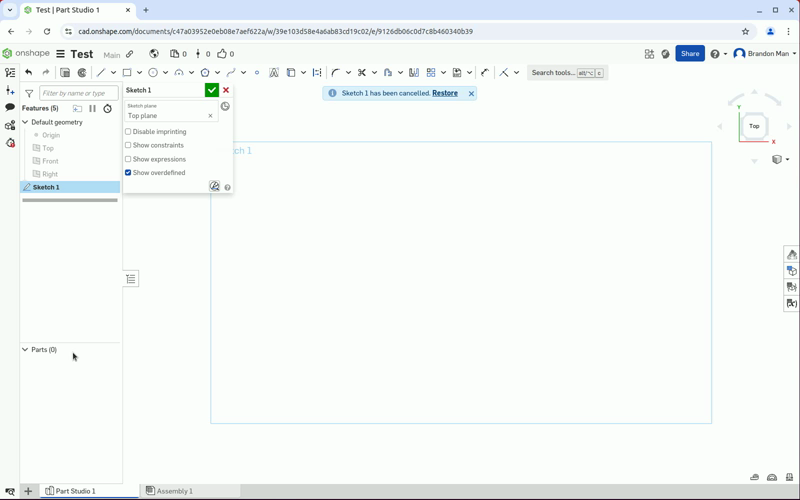
key(y)
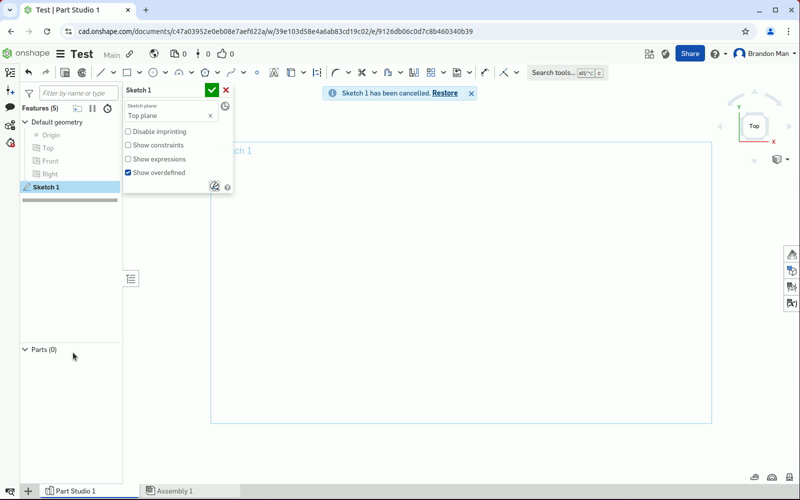
key(c)
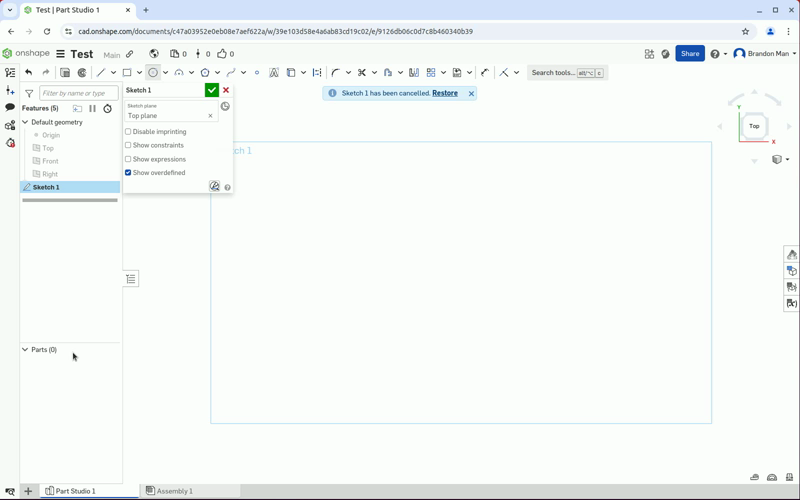
key_down(shift)
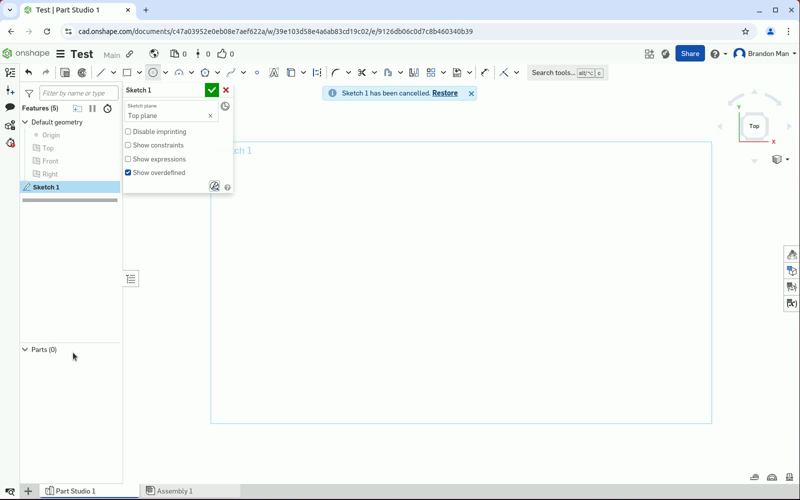
mouse_move(461, 282)
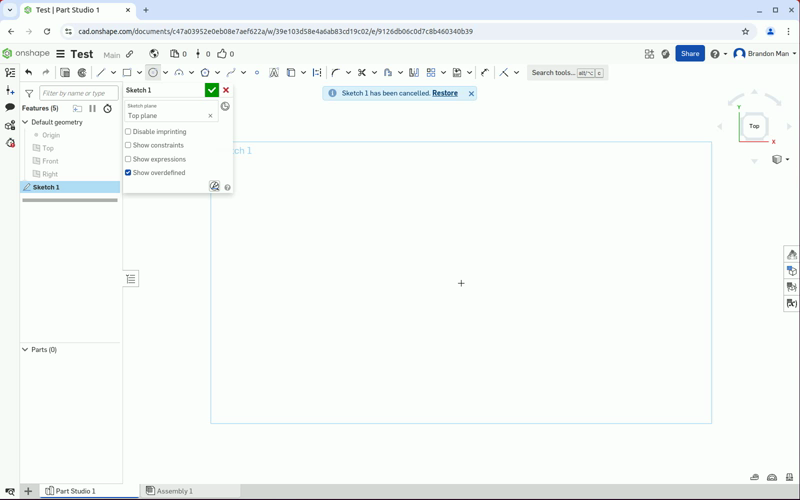
click(461, 282)
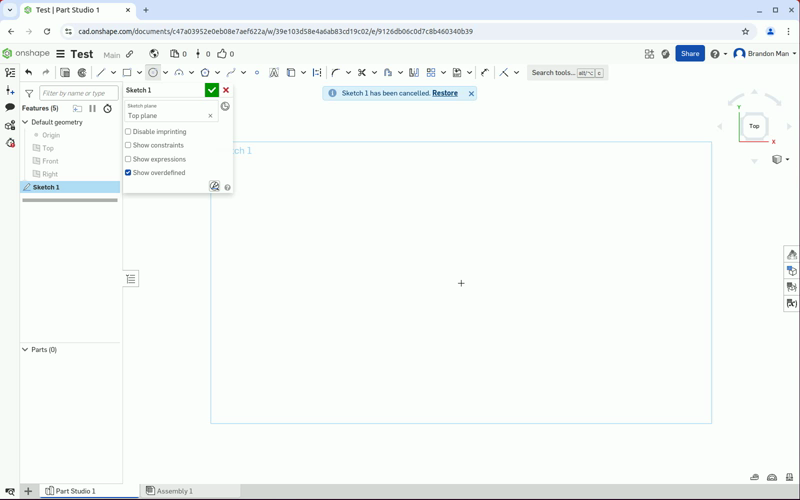
key_up(shift)
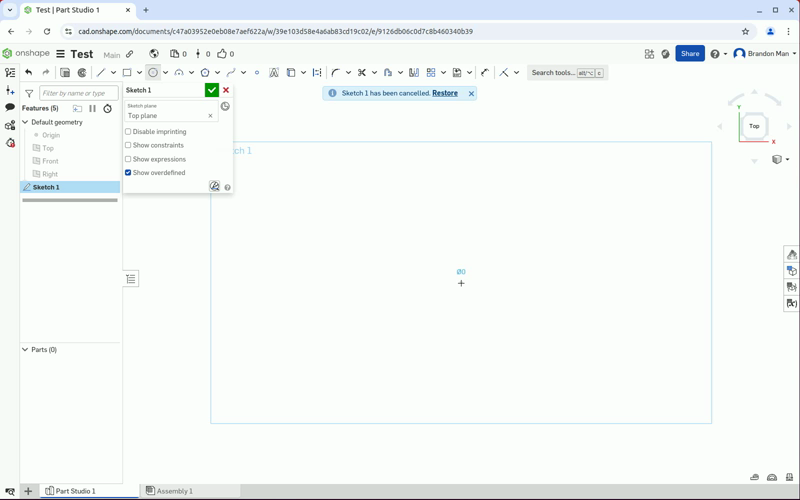
mouse_move(555, 282)
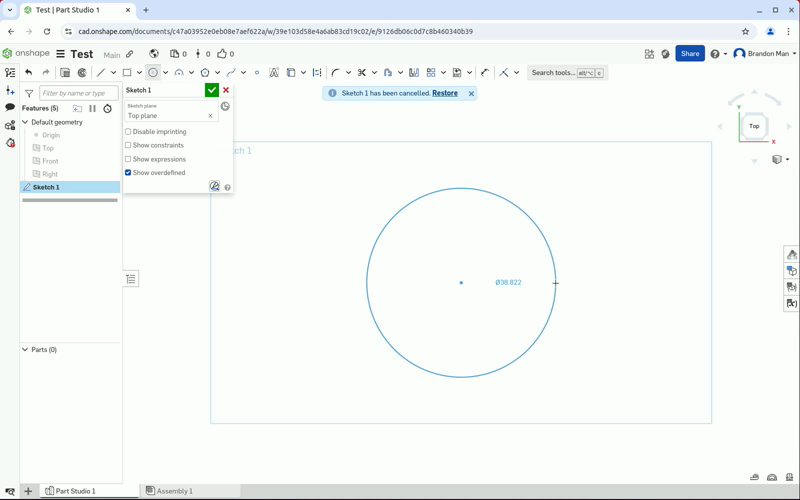
click(555, 282)
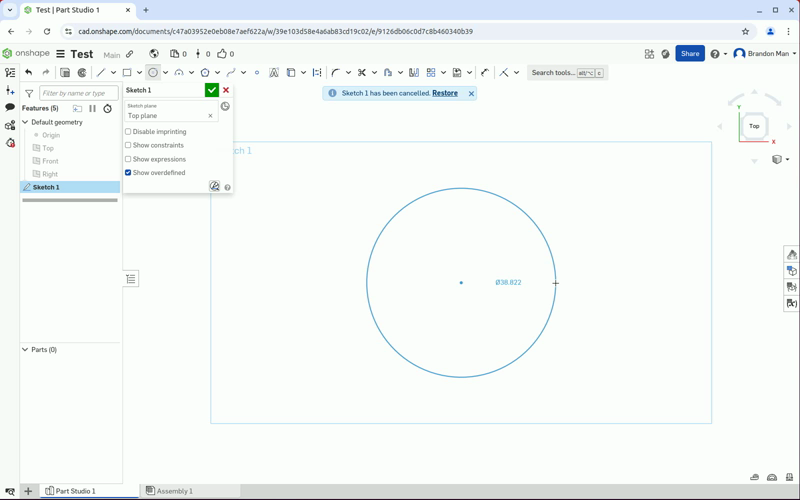
key(esc)
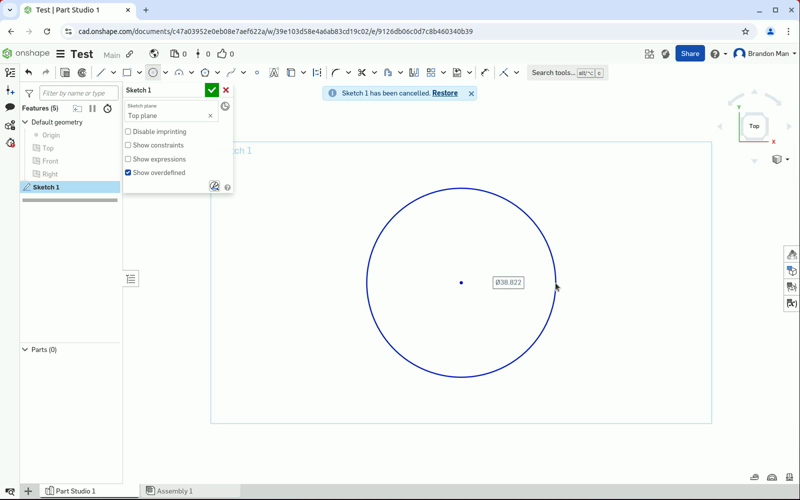
key(c)
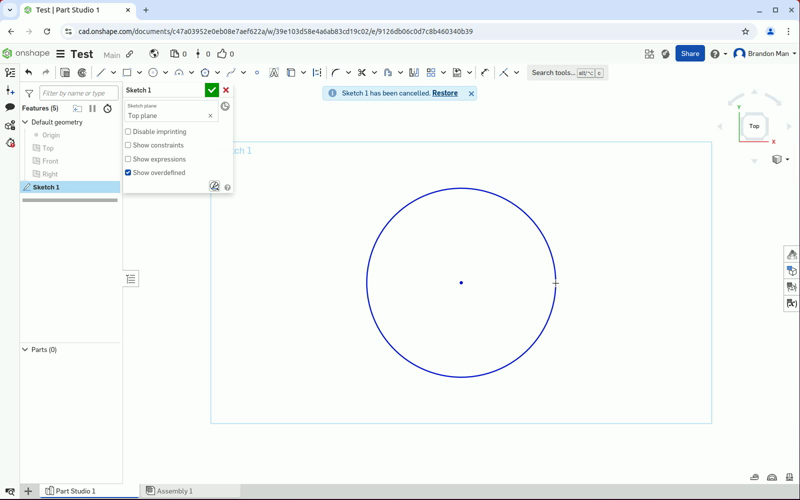
key_down(shift)
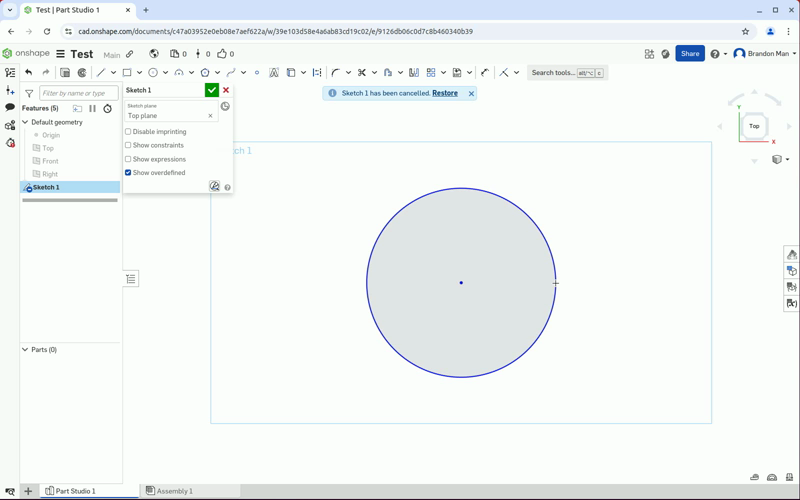
mouse_move(461, 282)
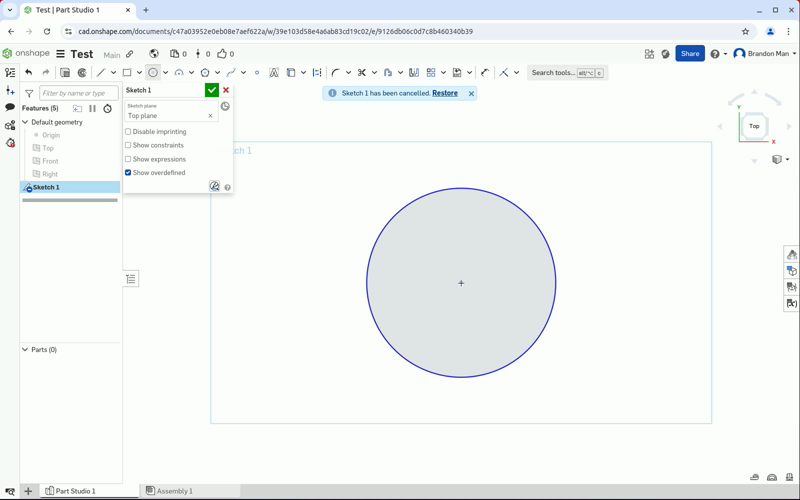
click(461, 282)
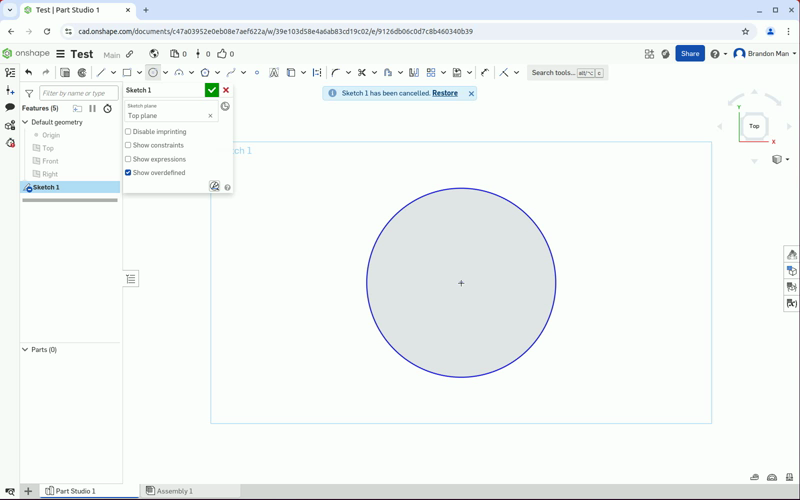
key_up(shift)
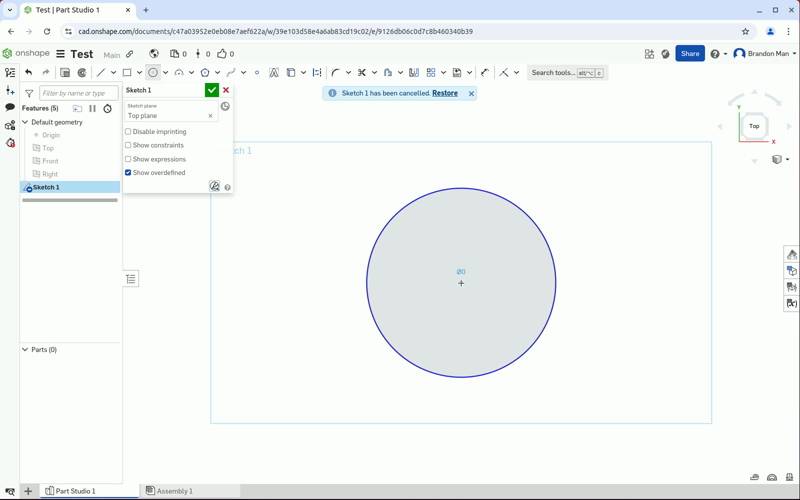
mouse_move(518, 282)
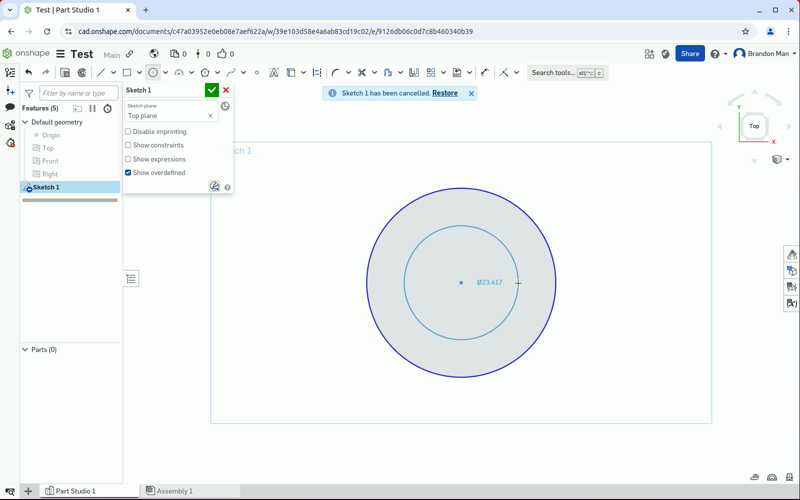
click(518, 282)
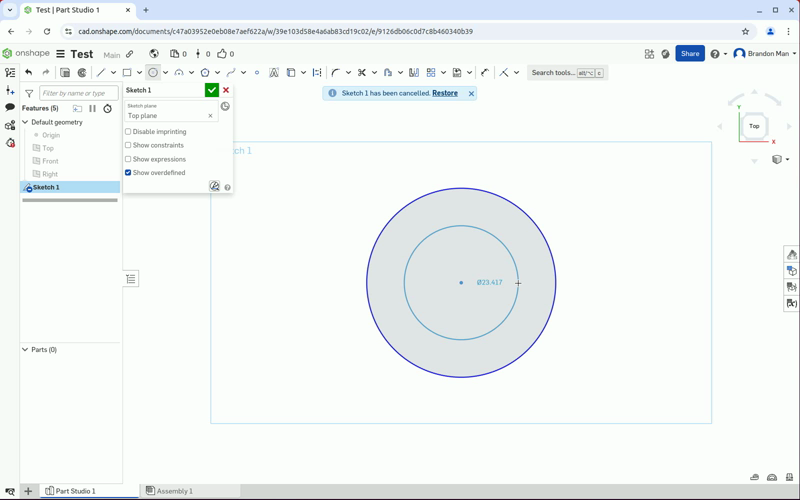
key(esc)
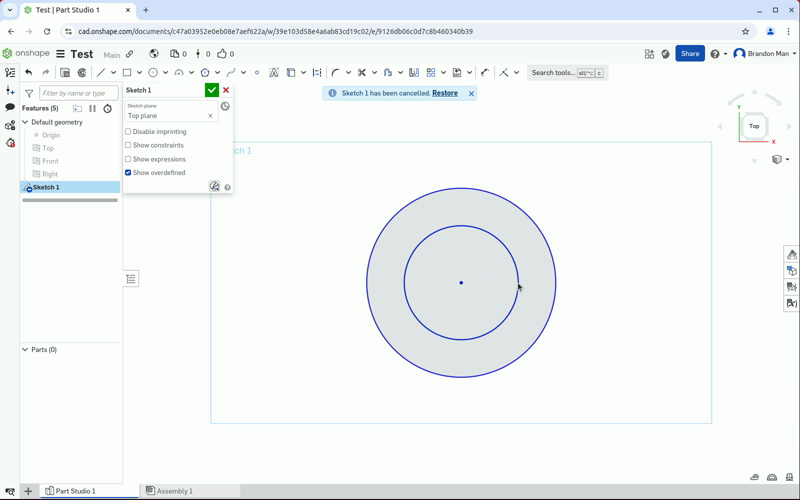
mouse_move(475, 209)
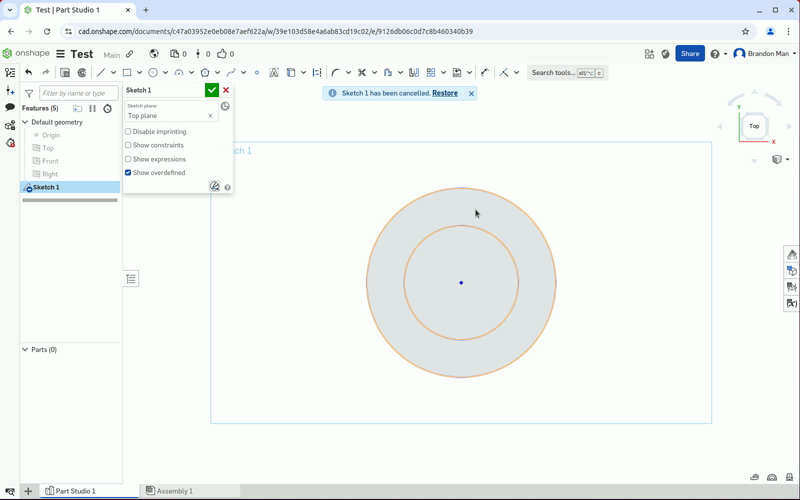
click(475, 209)
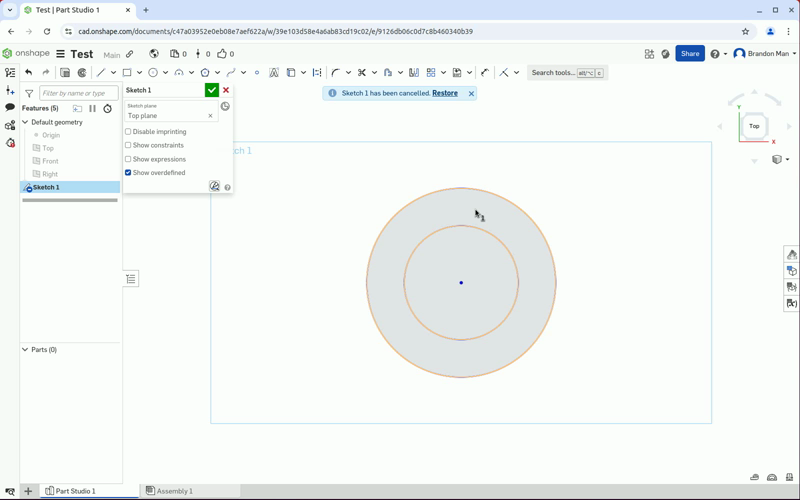
mouse_move(73, 352)
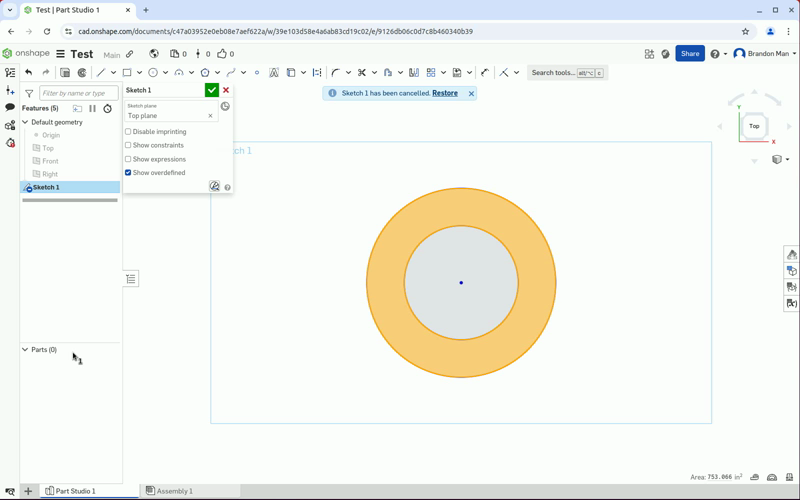
key(shift+y)
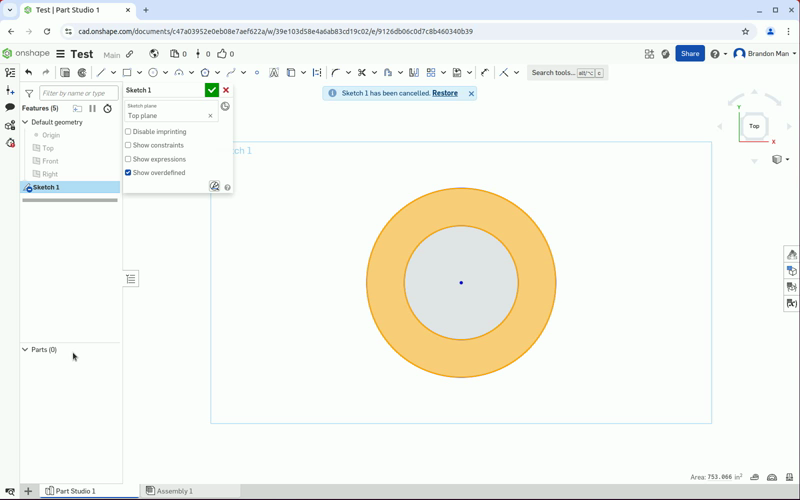
key(shift+e)
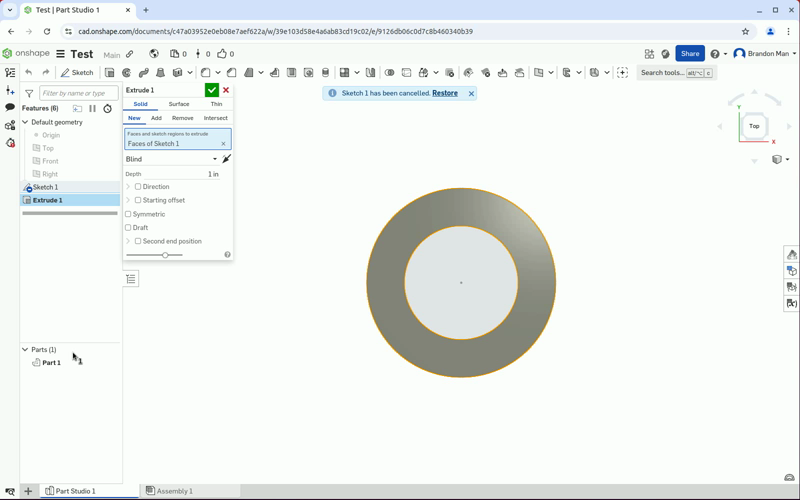
mouse_move(143, 106)
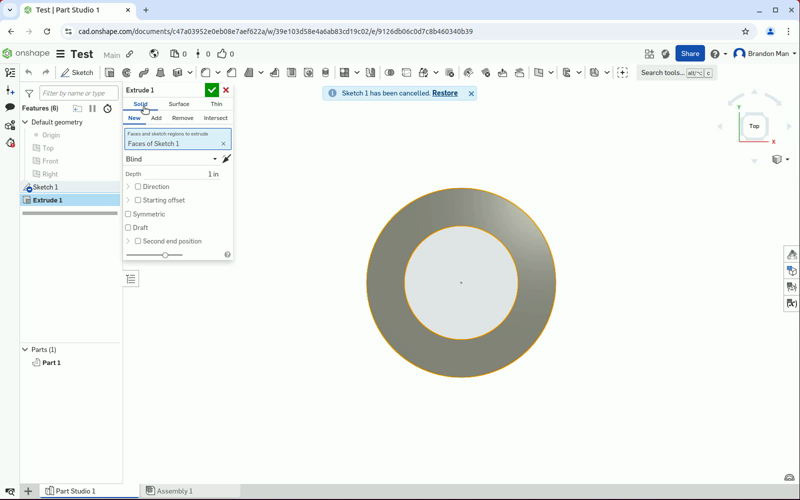
click(143, 106)
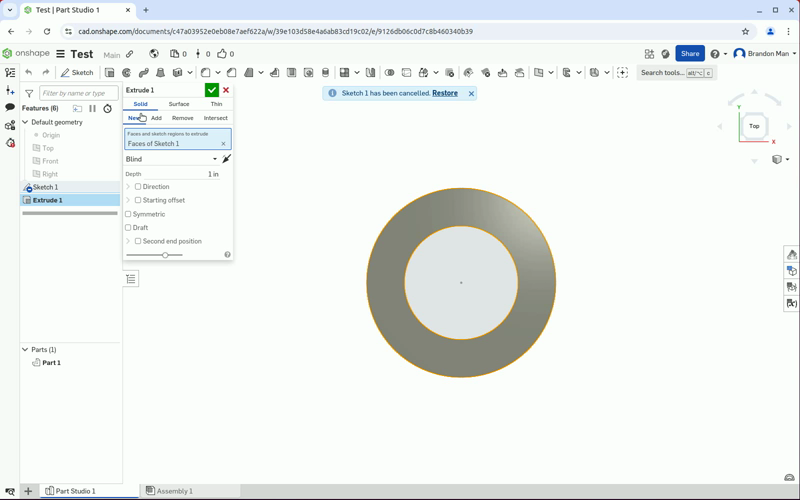
mouse_move(137, 120)
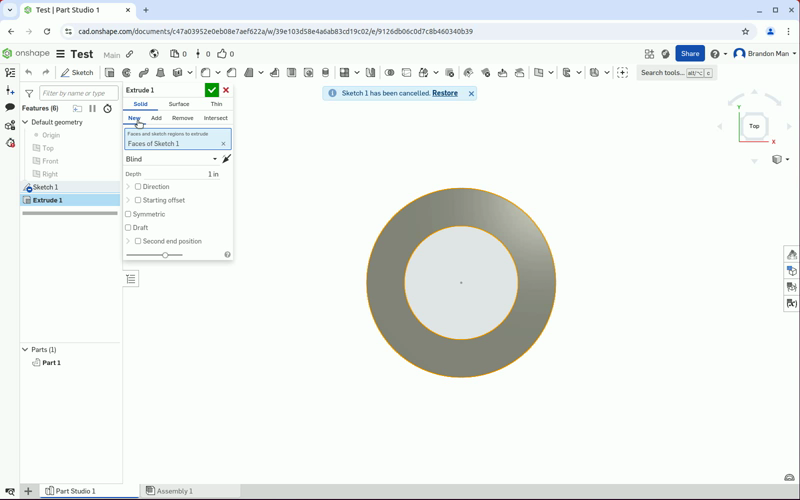
click(137, 120)
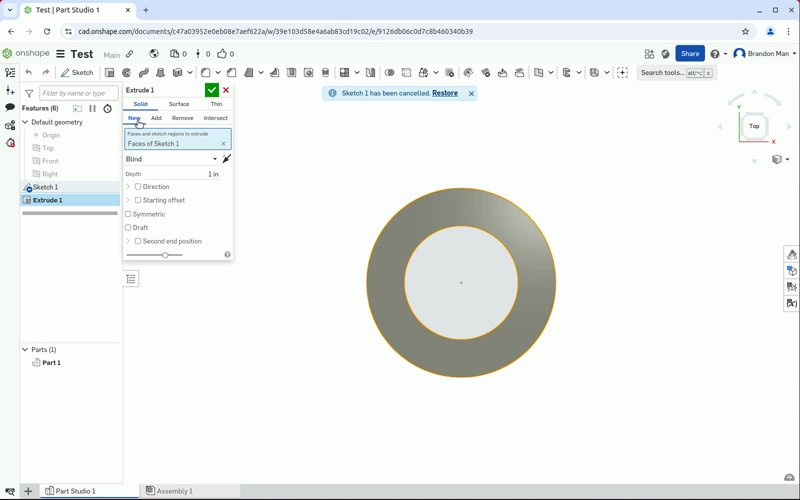
key(tab, 4)
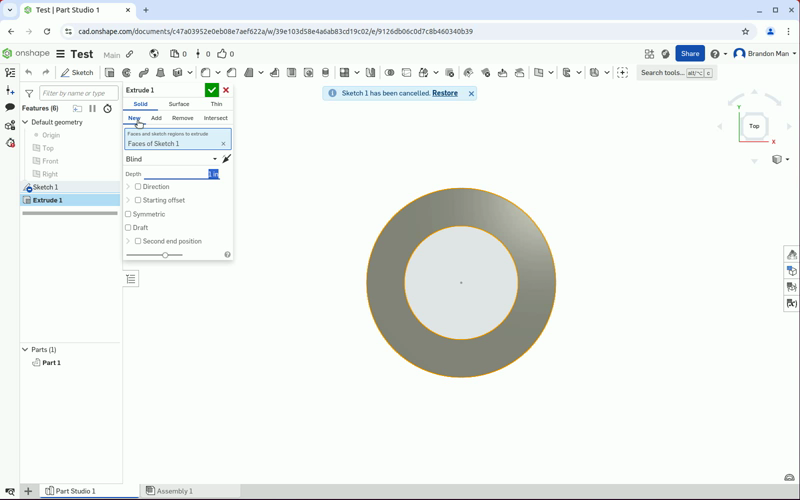
text(23.108)
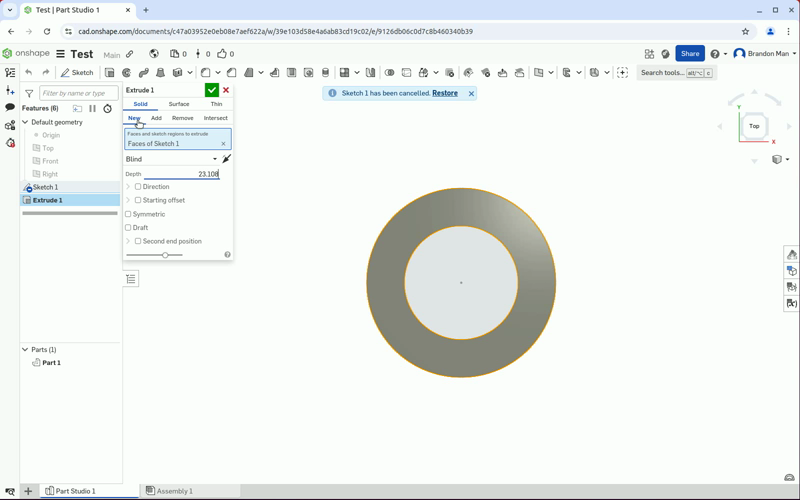
key(enter)
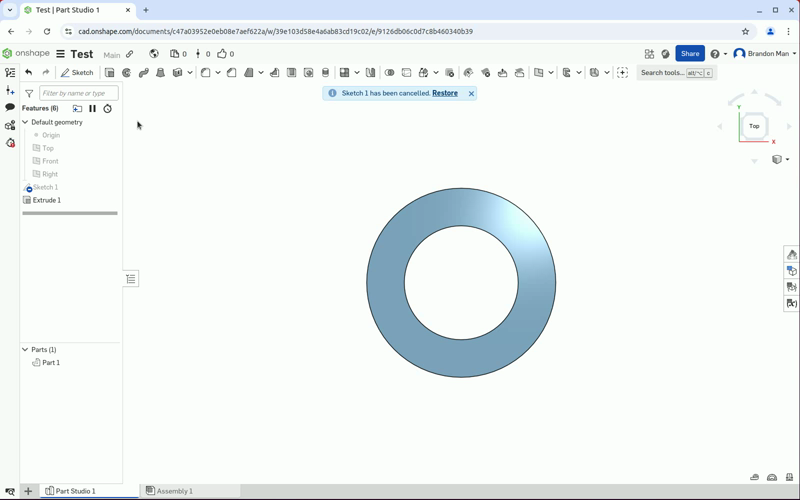
key(shift+h)
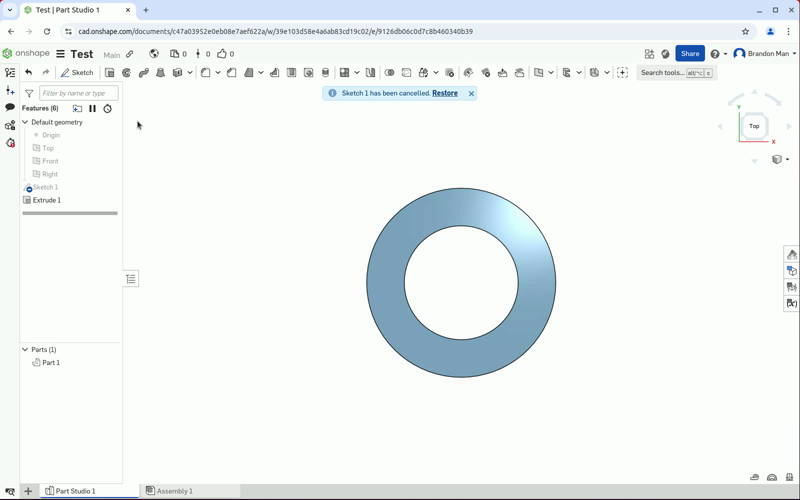
key(shift+h)
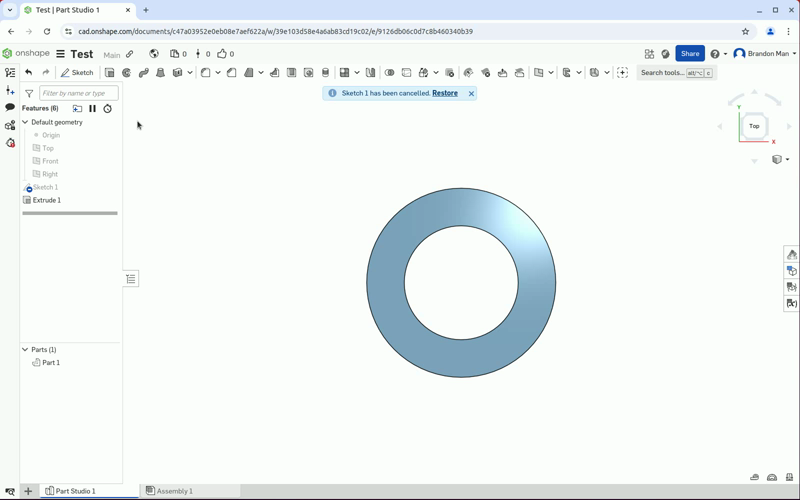
mouse_move(73, 189)
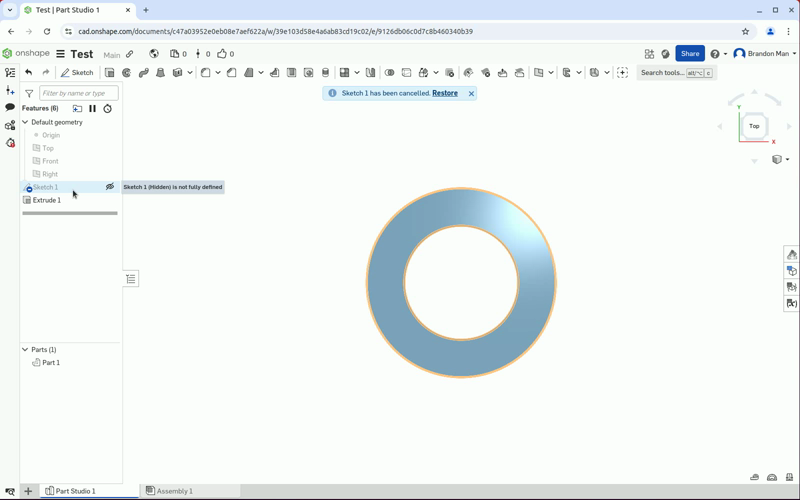
click(73, 189)
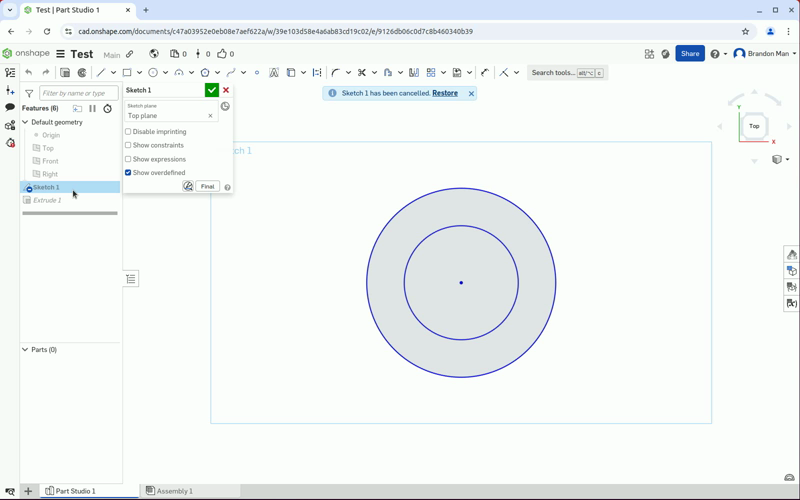
mouse_move(229, 92)
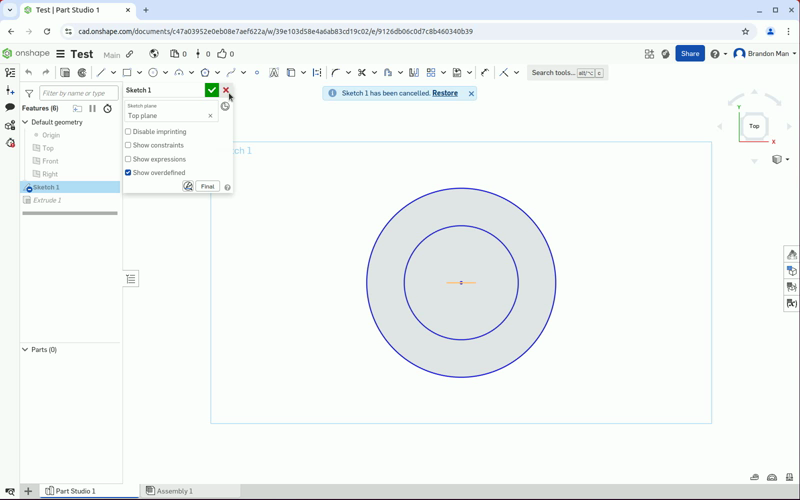
click(229, 92)
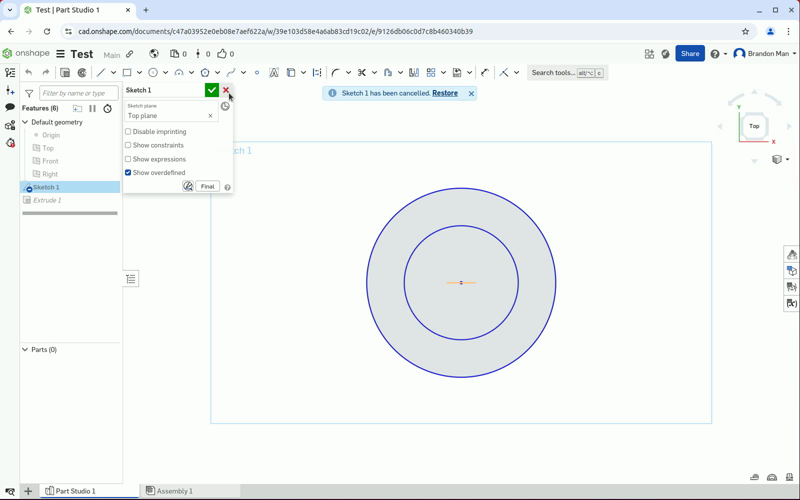
key(shift+s)
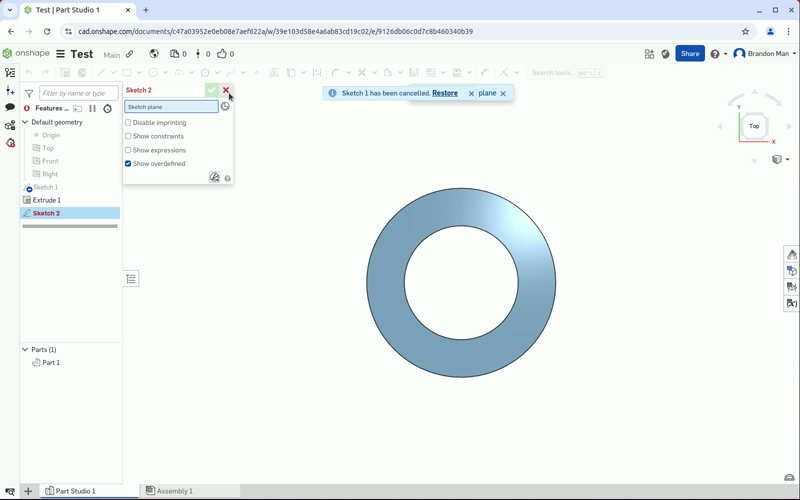
mouse_move(73, 150)
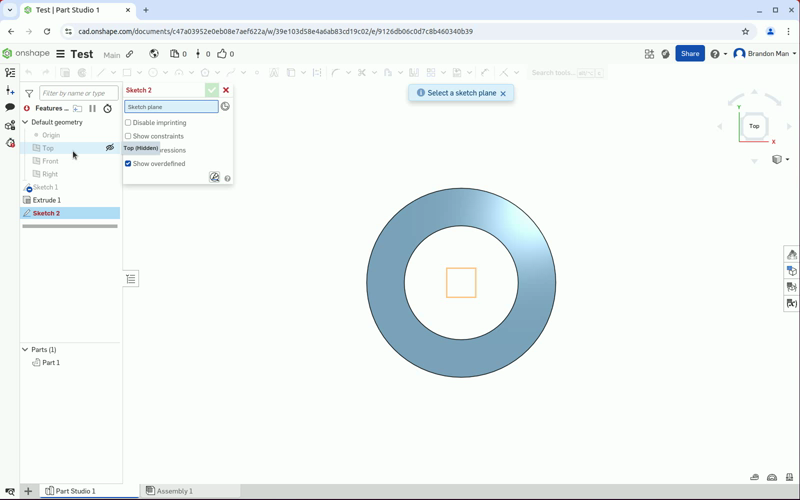
click(73, 150)
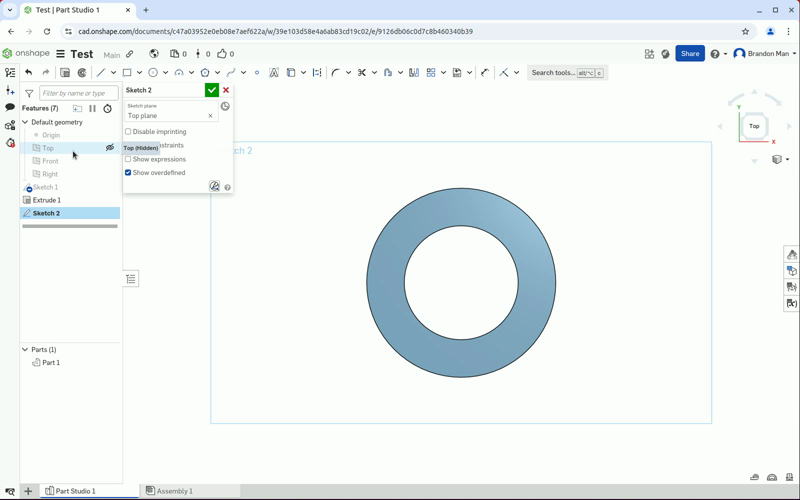
mouse_move(73, 352)
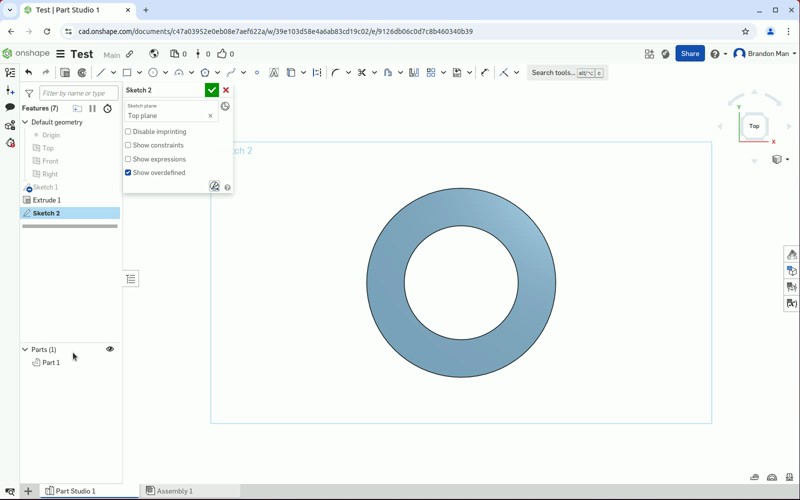
key(y)
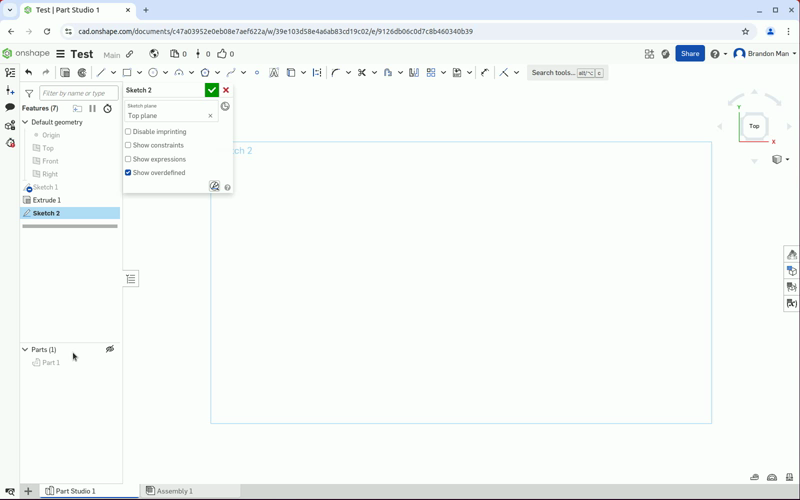
key(c)
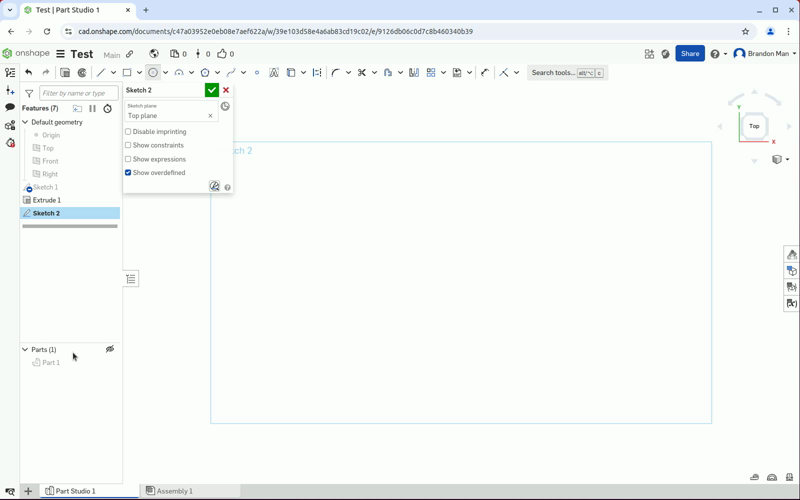
key_down(shift)
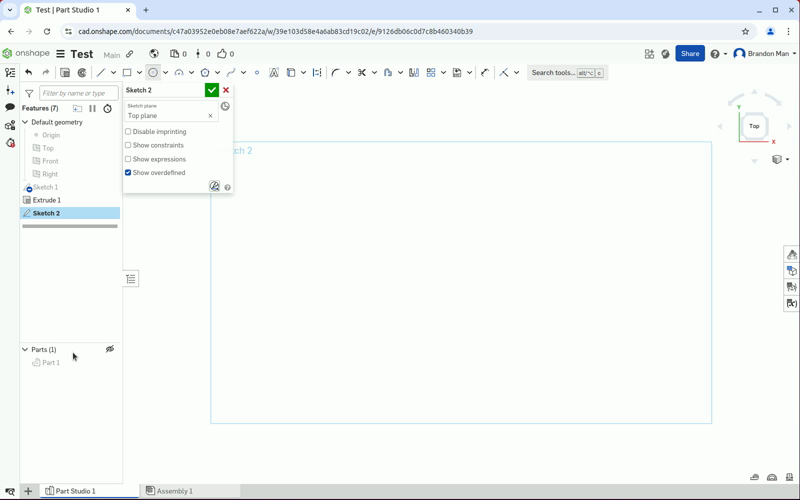
mouse_move(461, 282)
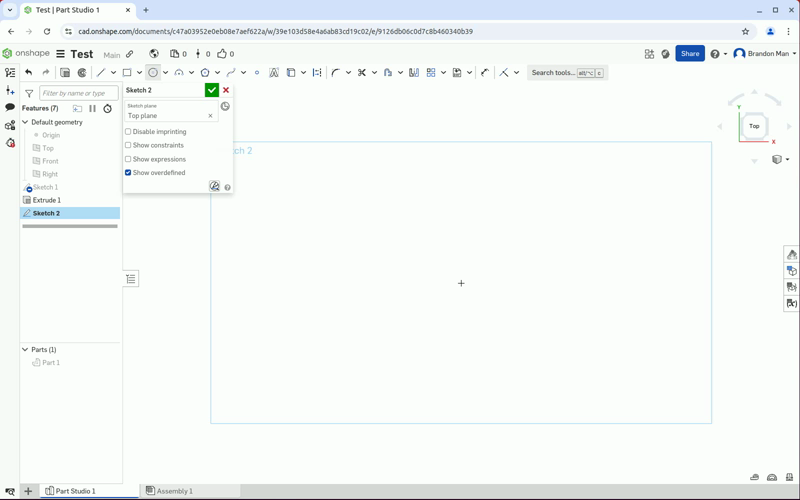
click(461, 282)
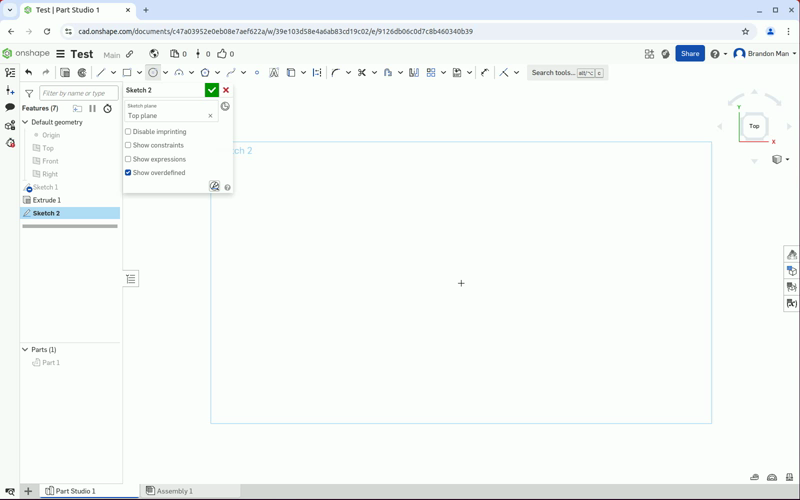
key_up(shift)
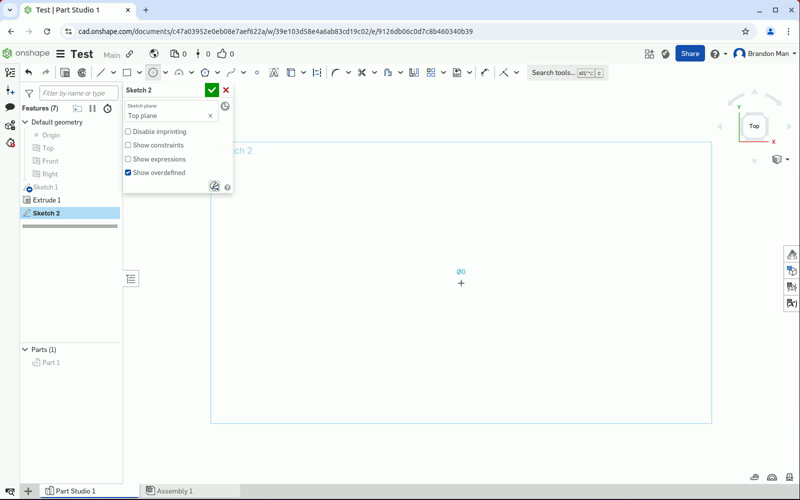
mouse_move(555, 282)
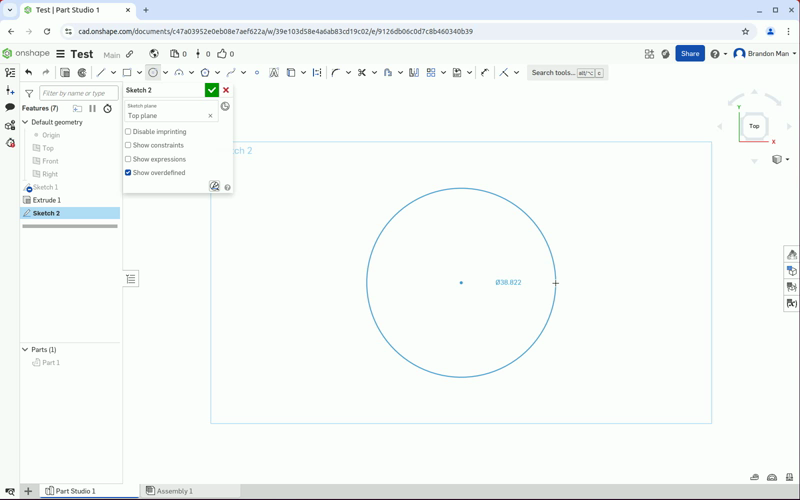
click(555, 282)
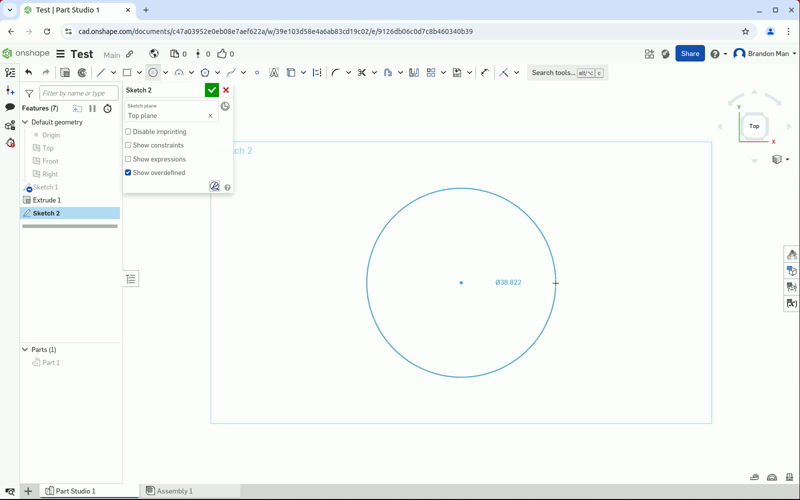
key(esc)
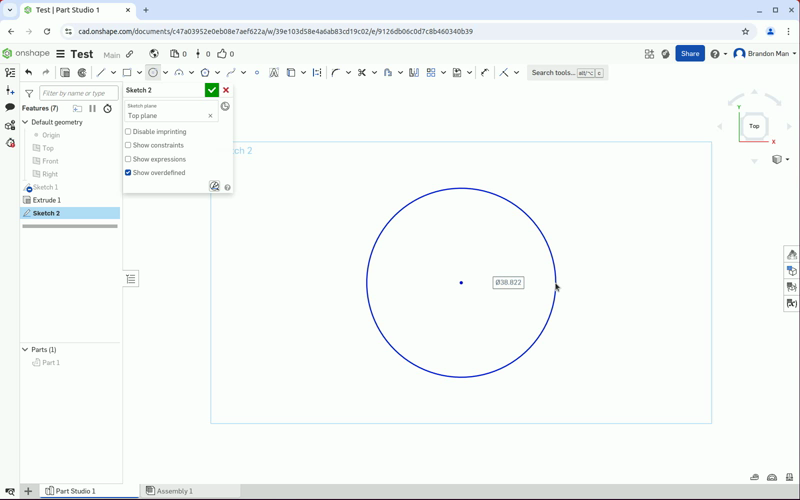
key(c)
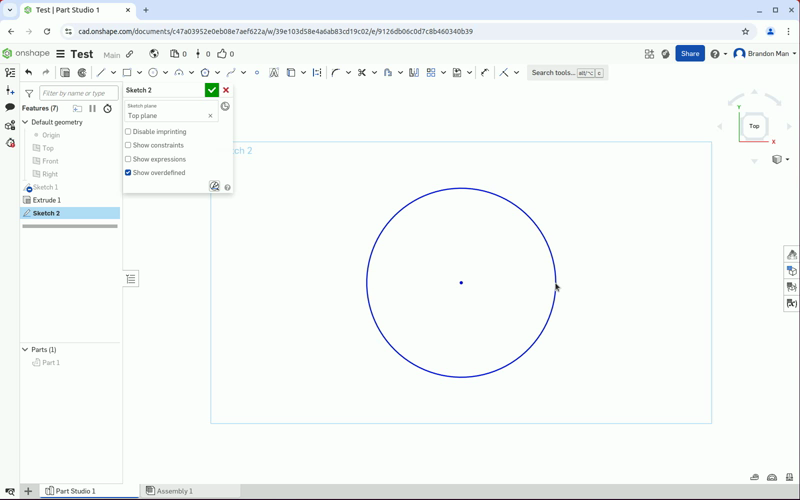
key_down(shift)
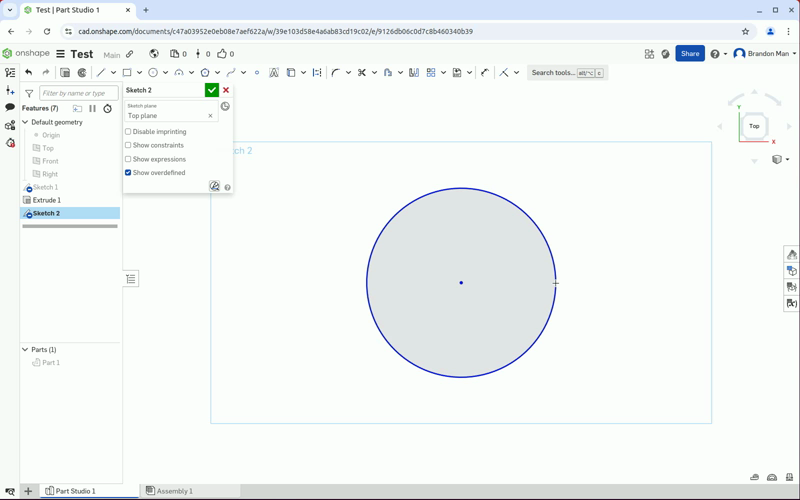
mouse_move(461, 282)
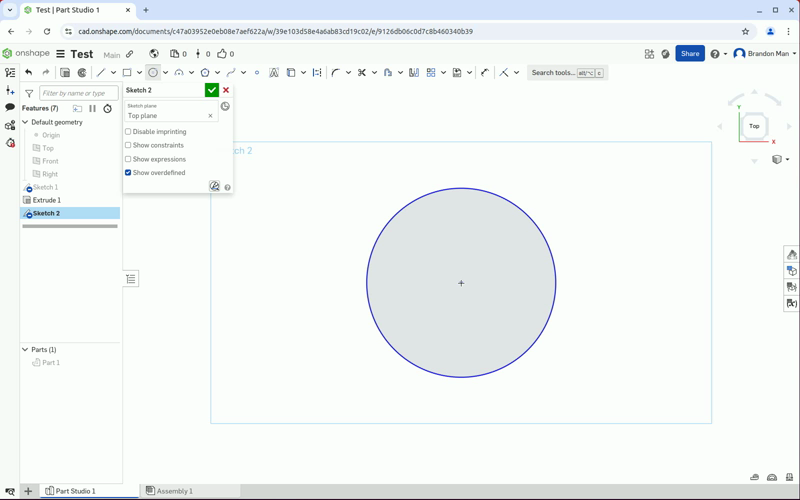
click(461, 282)
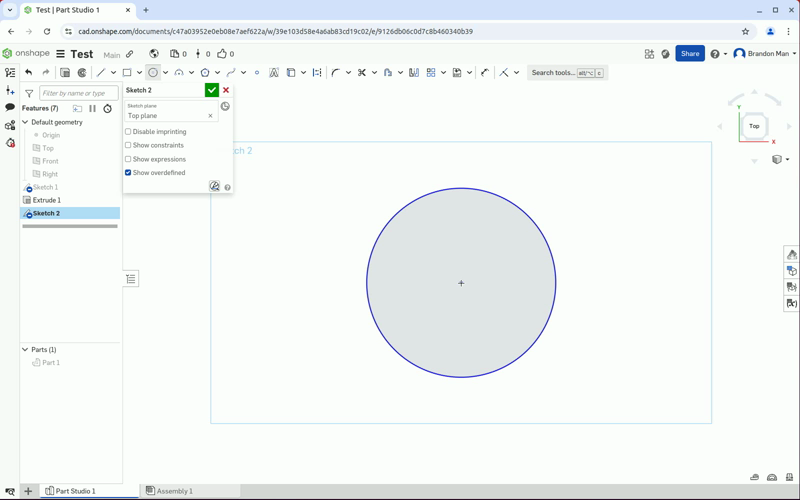
key_up(shift)
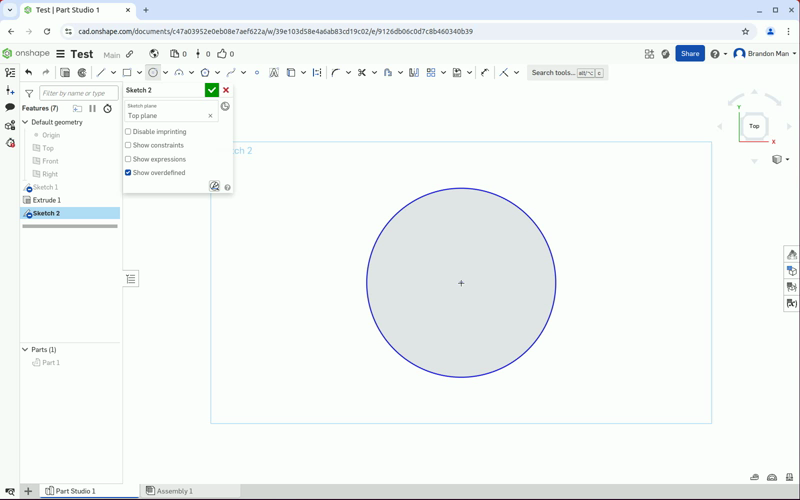
mouse_move(518, 282)
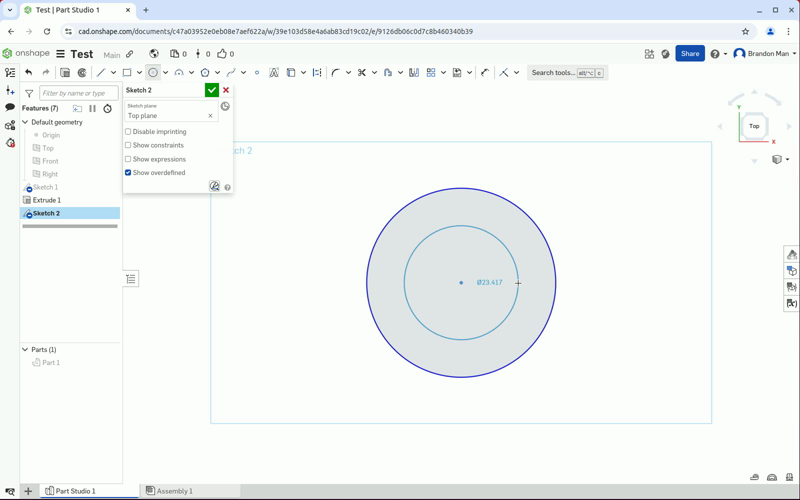
click(518, 282)
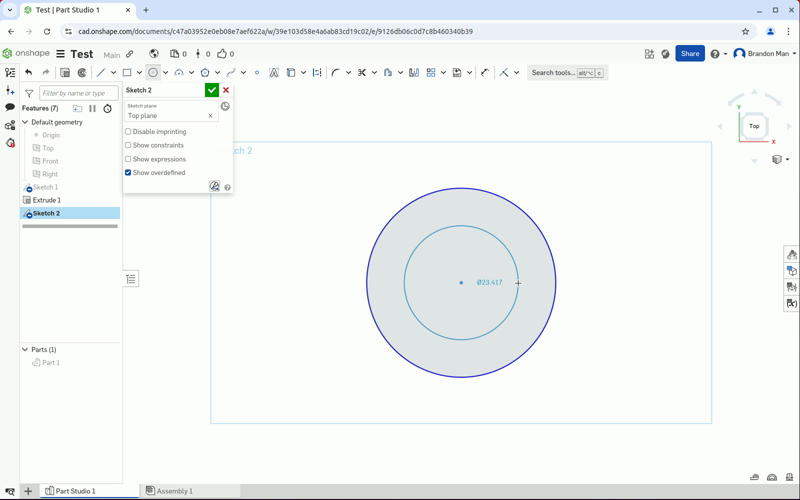
key(esc)
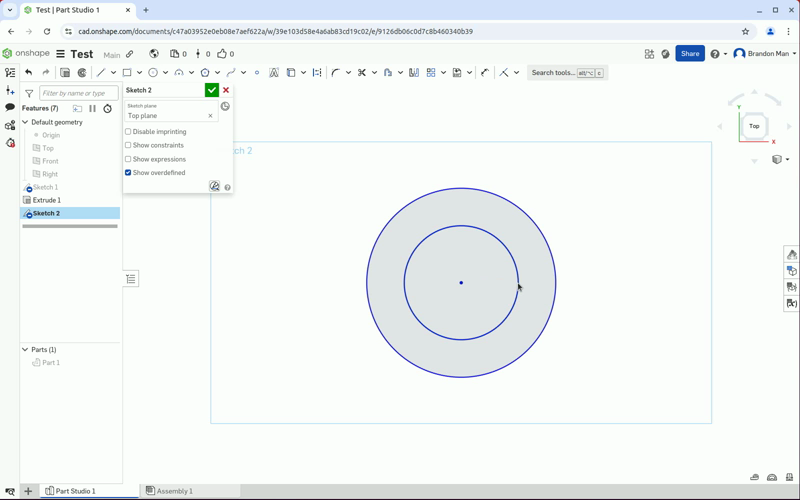
mouse_move(392, 280)
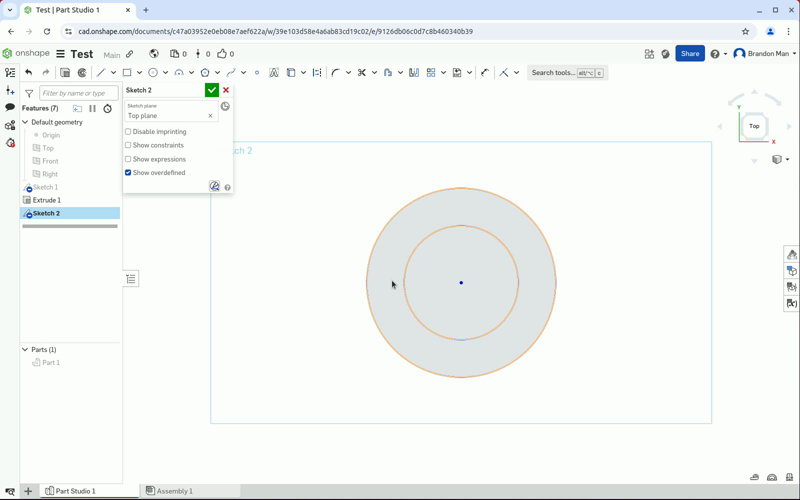
click(392, 280)
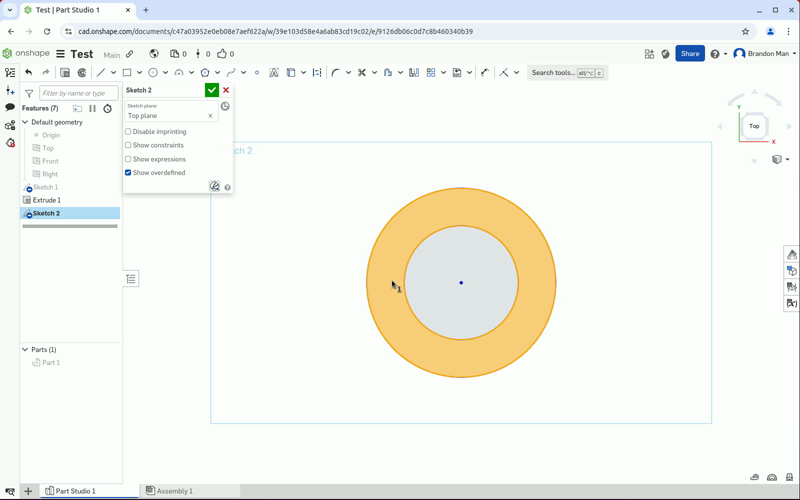
mouse_move(73, 352)
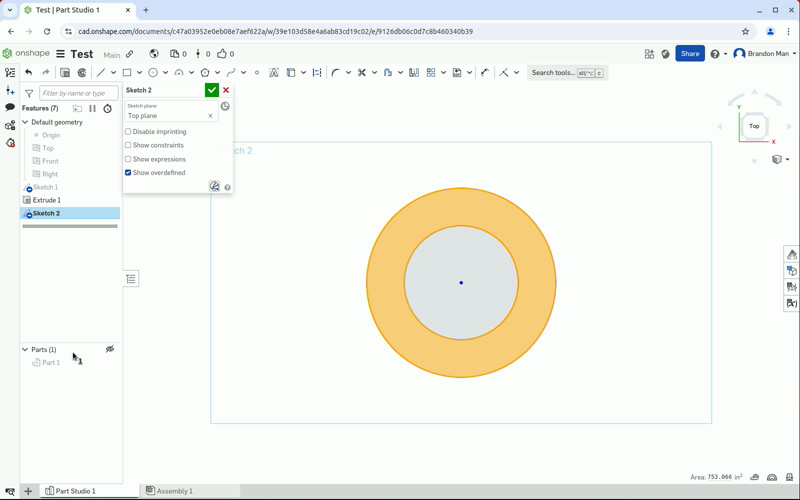
key(shift+y)
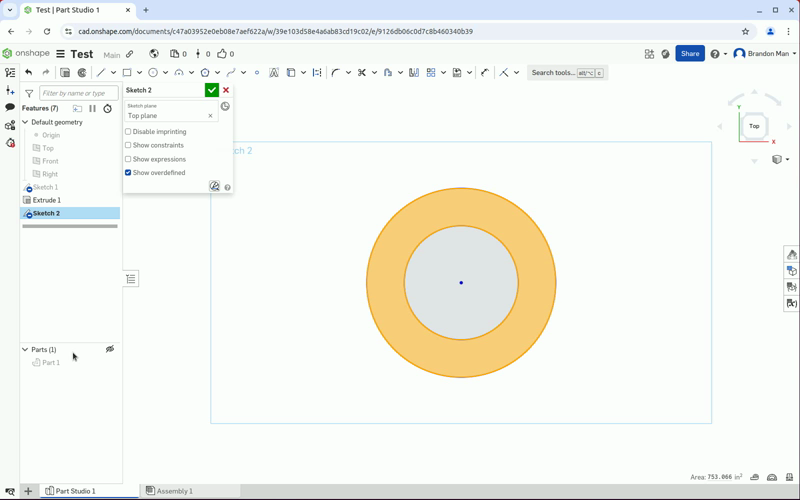
key(shift+e)
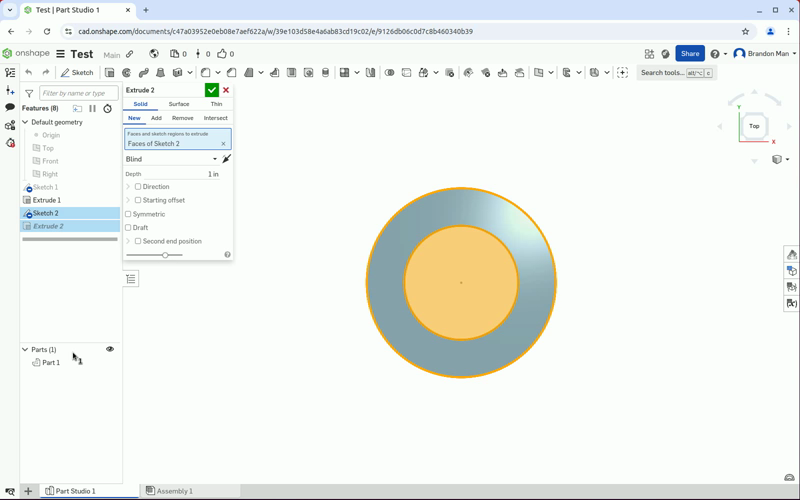
mouse_move(143, 106)
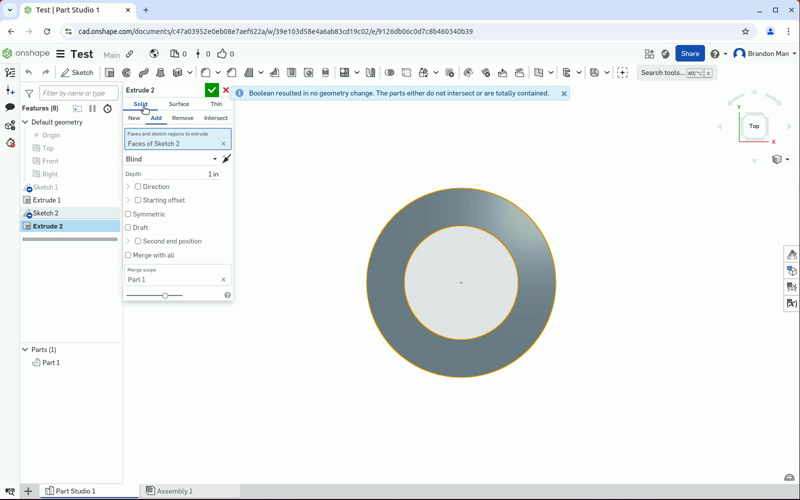
click(143, 106)
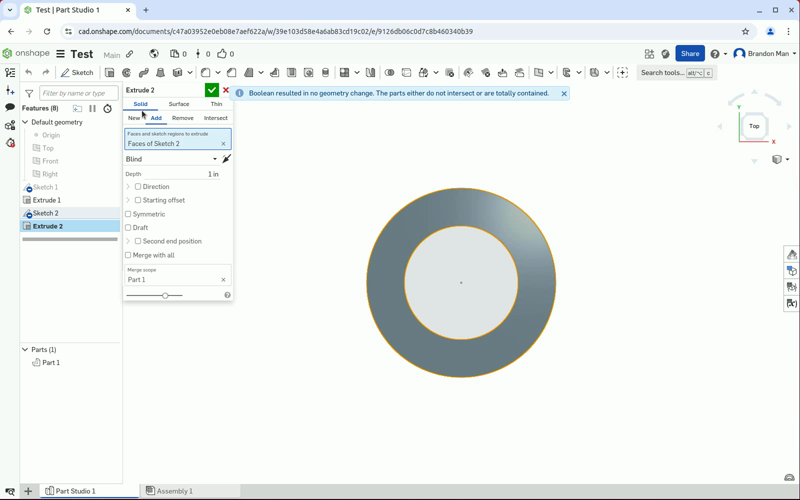
mouse_move(137, 120)
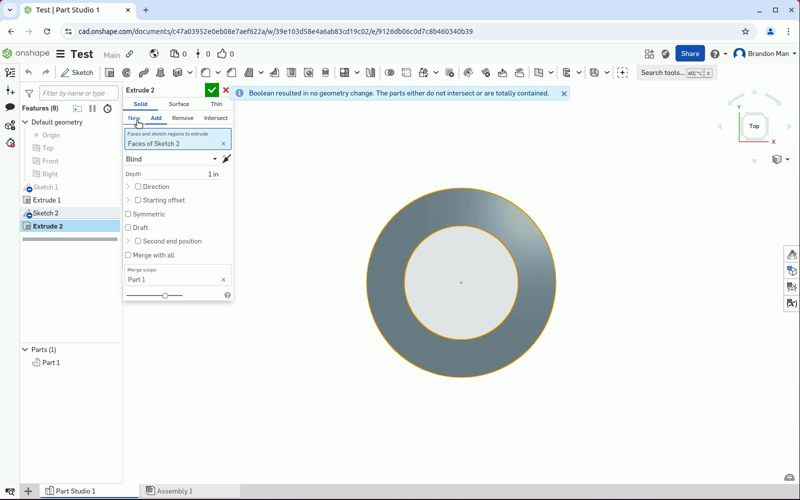
click(137, 120)
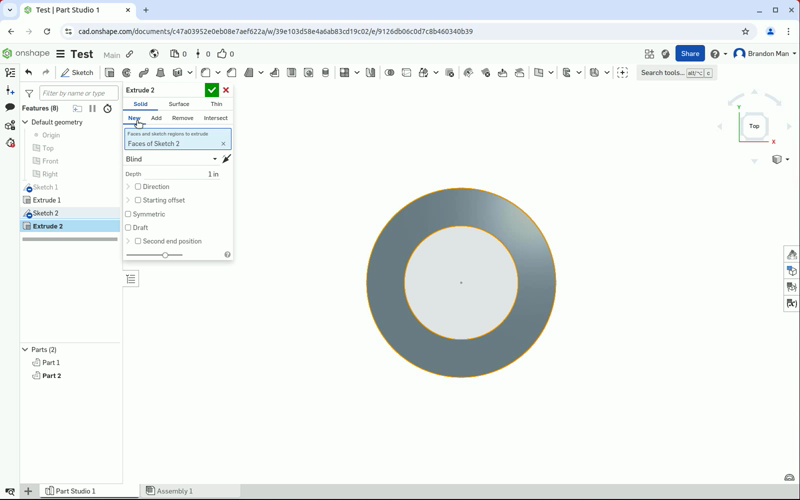
key(tab, 4)
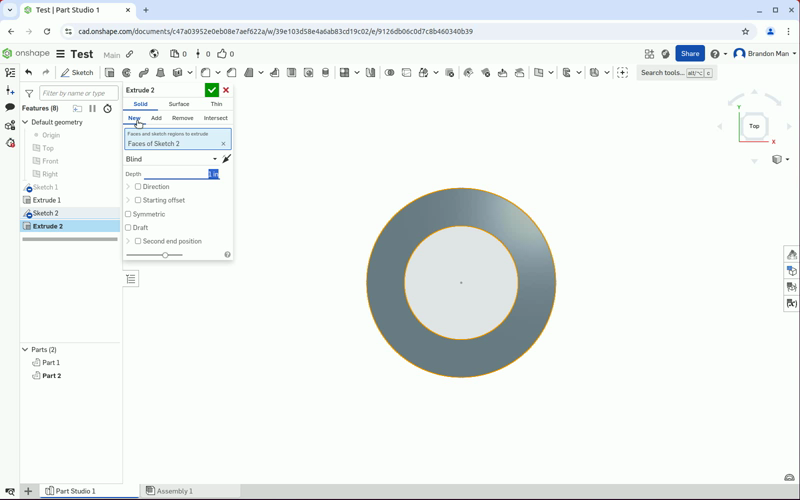
text(7.221)
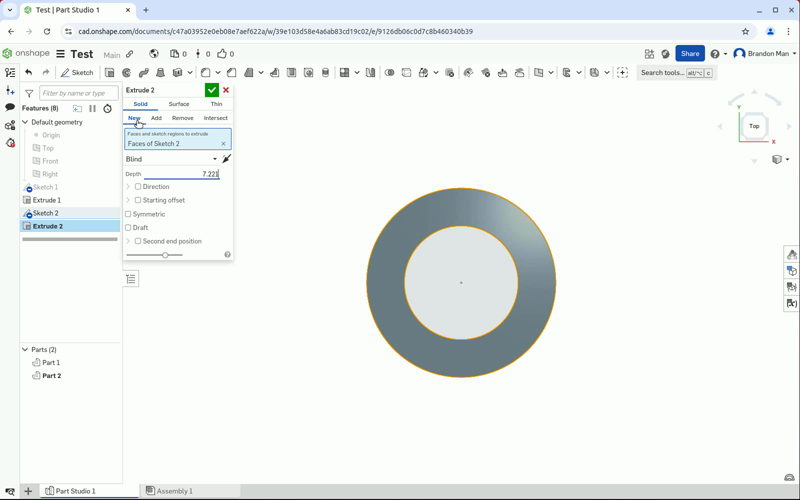
key(enter)
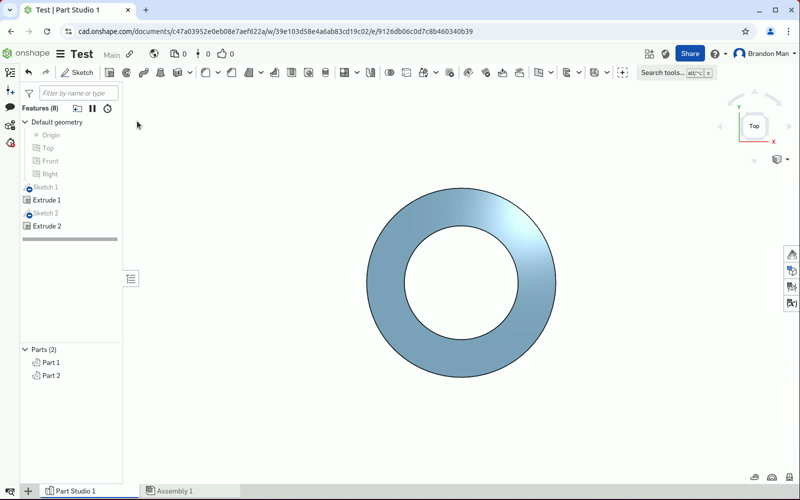
key(shift+h)
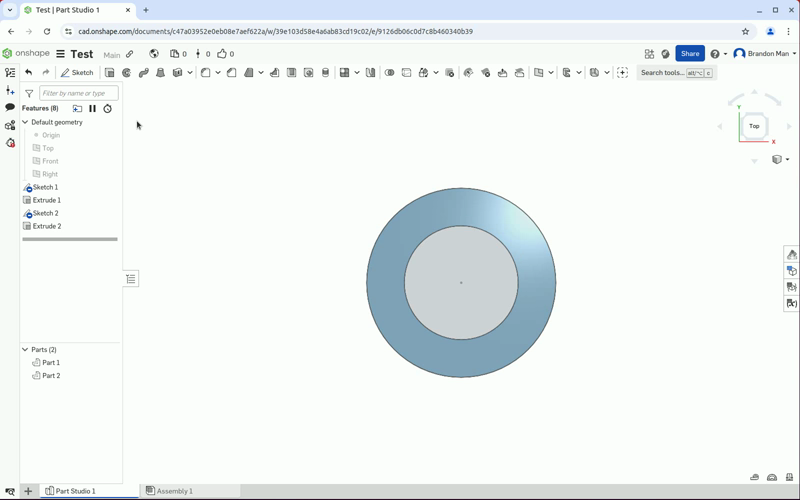
key(shift+h)
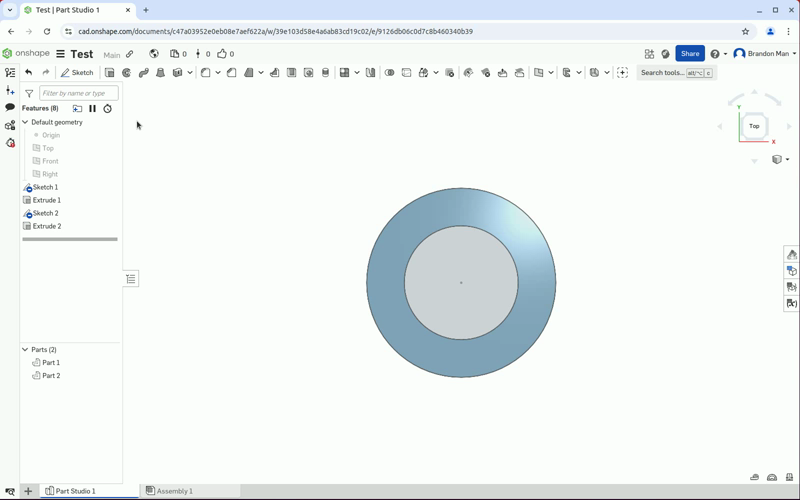
key(shift+7)
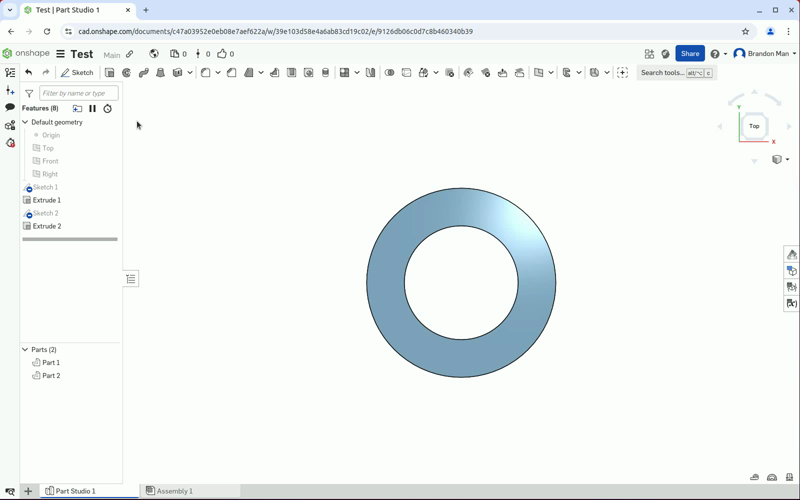
key(up, 3)
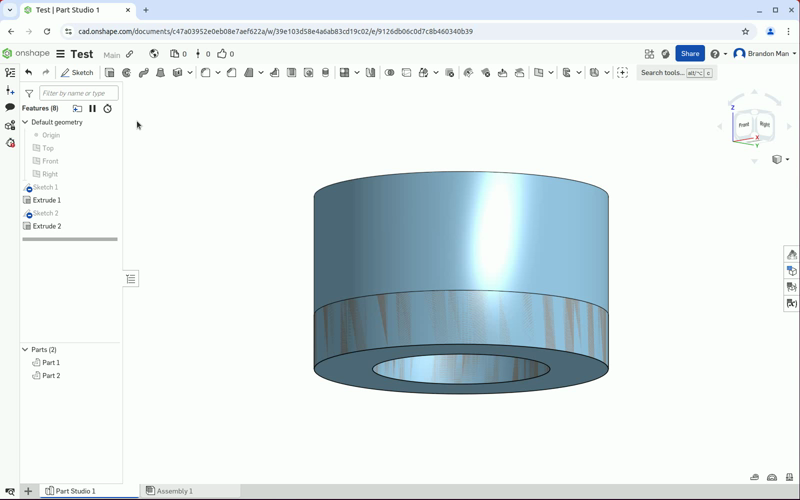
key(left, 3)
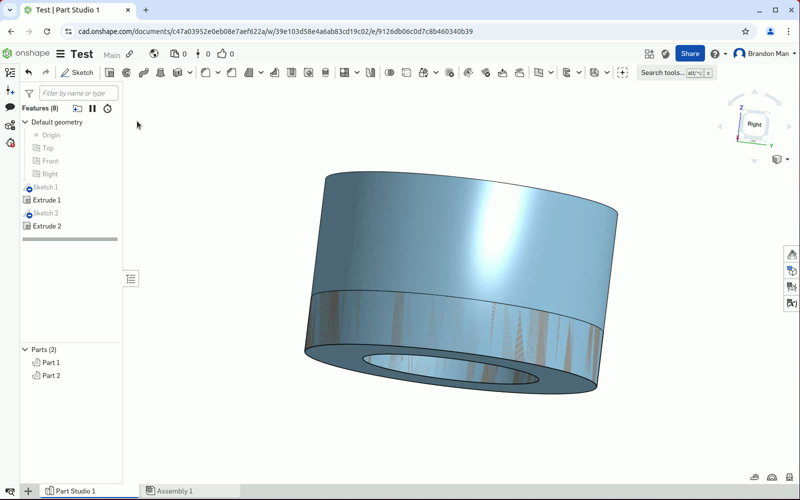
key(right, 3)
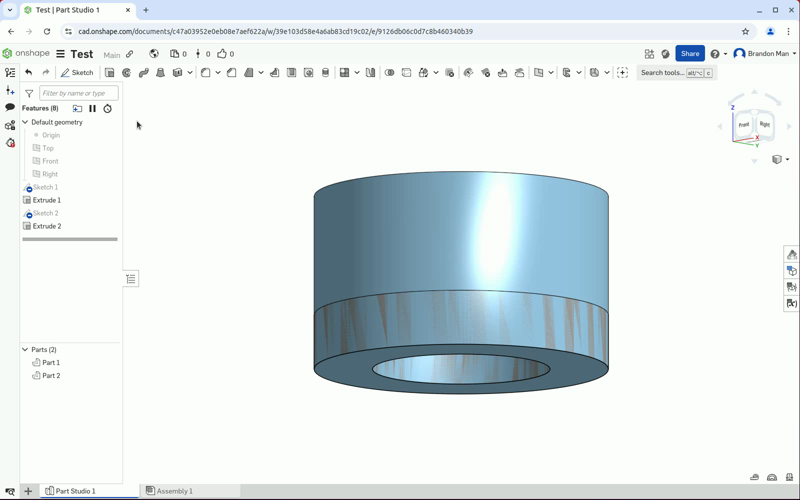
key(down, 3)
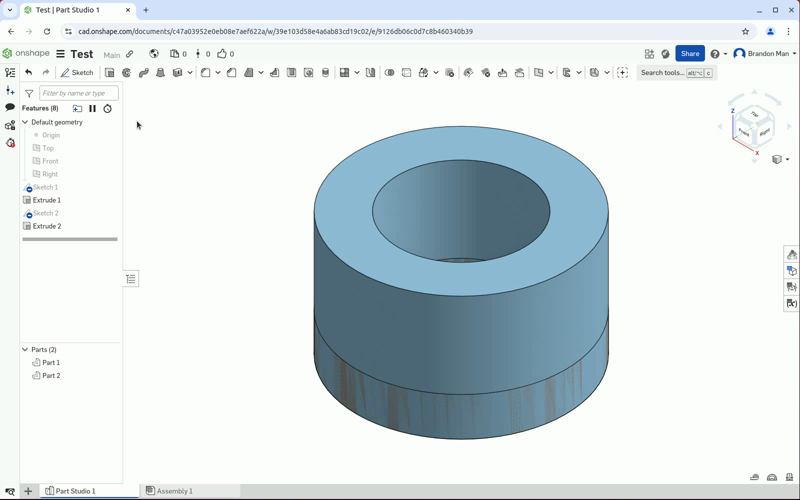
mouse_move(73, 189)
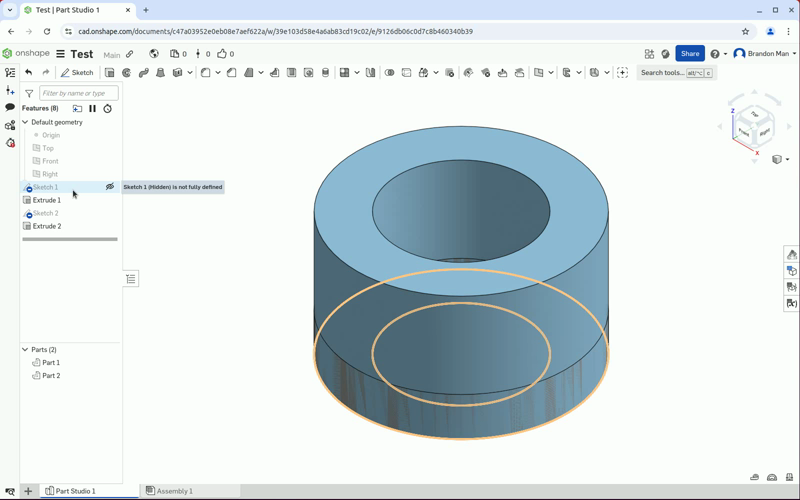
click(73, 189)